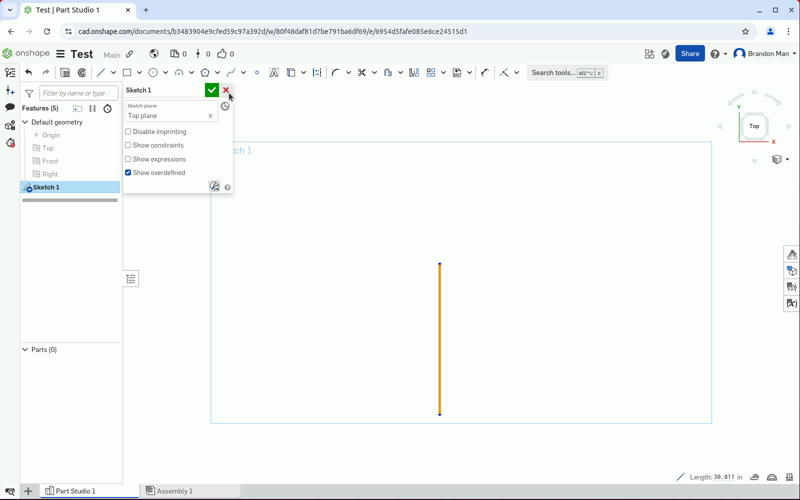
key(shift+h)
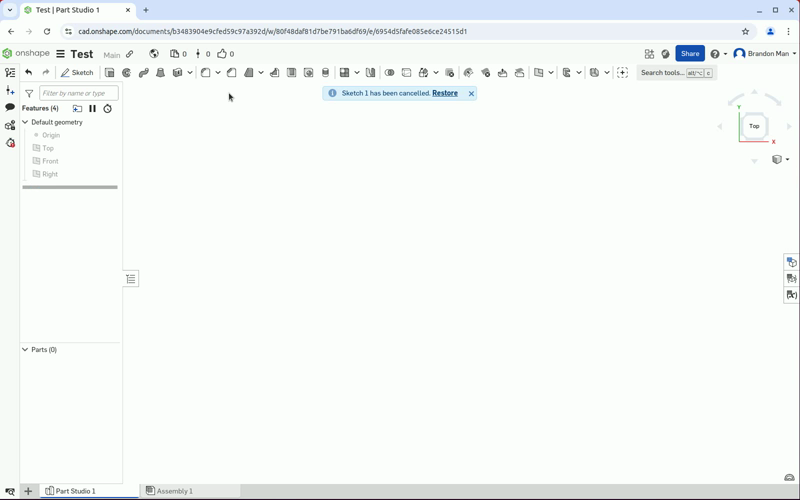
mouse_move(73, 352)
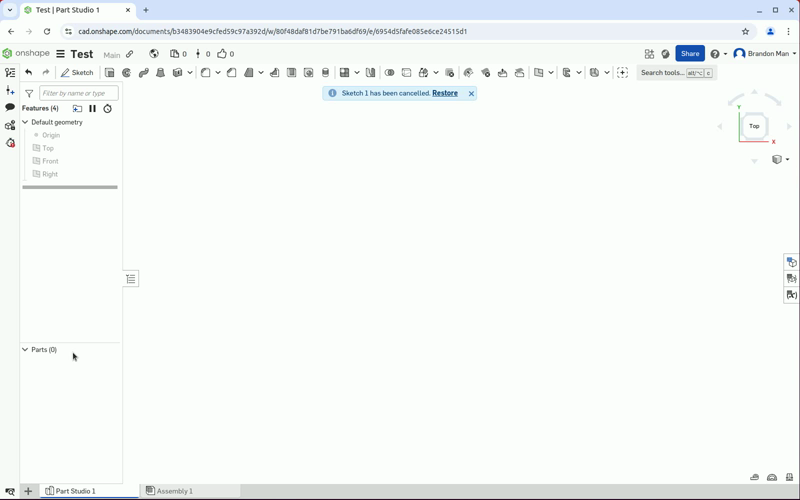
key(y)
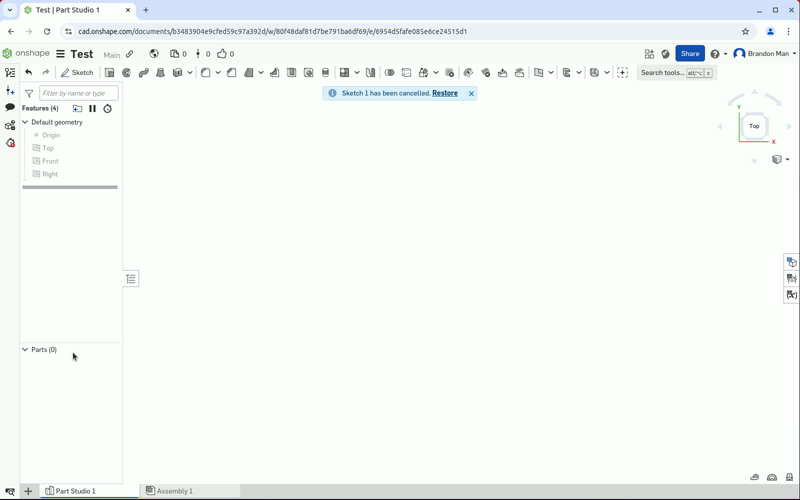
key(shift+p)
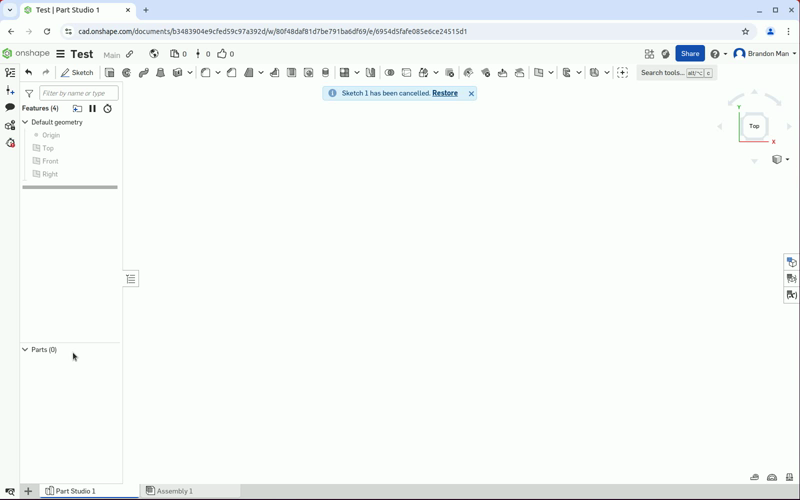
key(space)
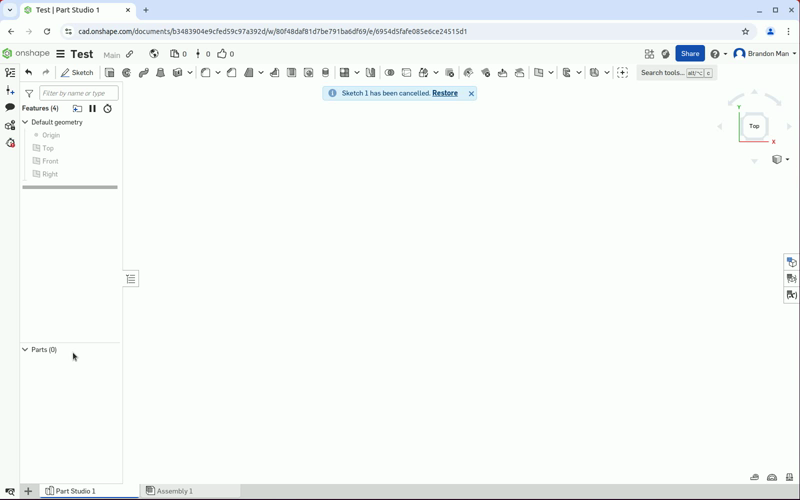
key_down(shift)
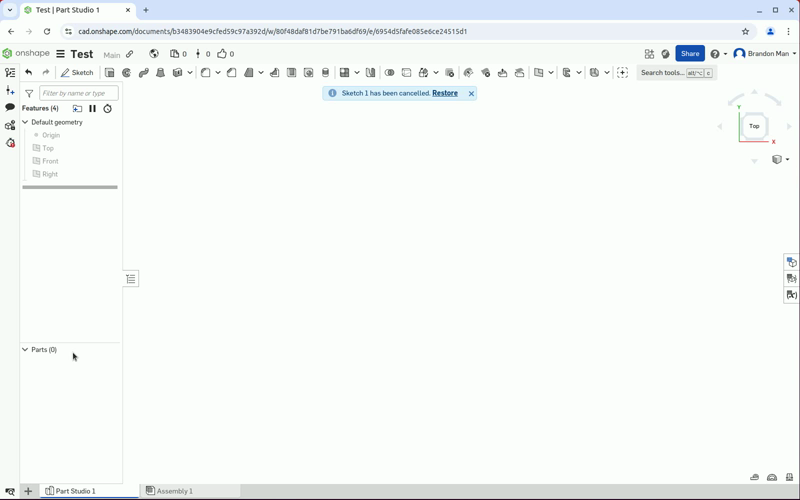
key(up)
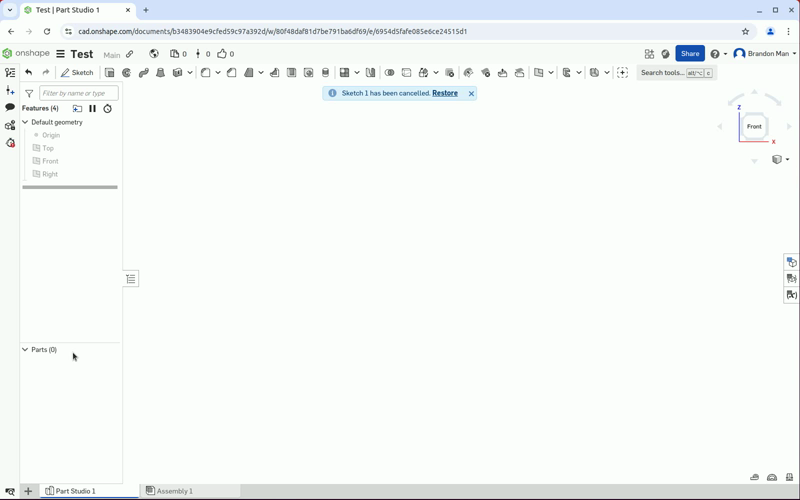
key_up(shift)
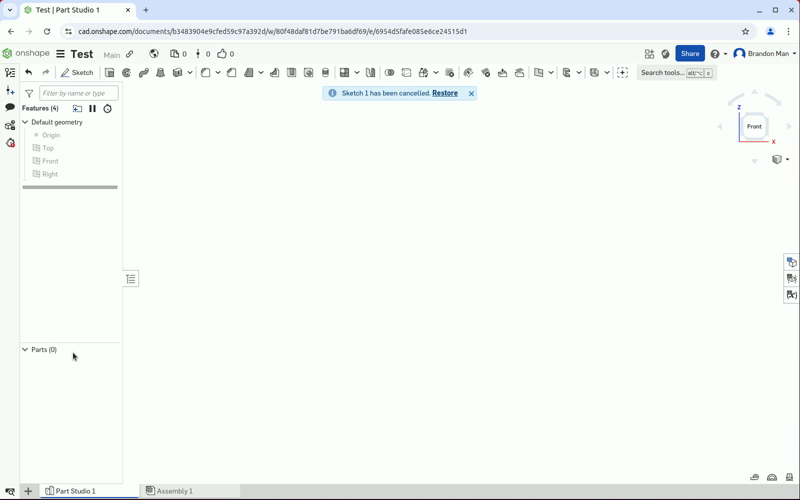
mouse_move(73, 352)
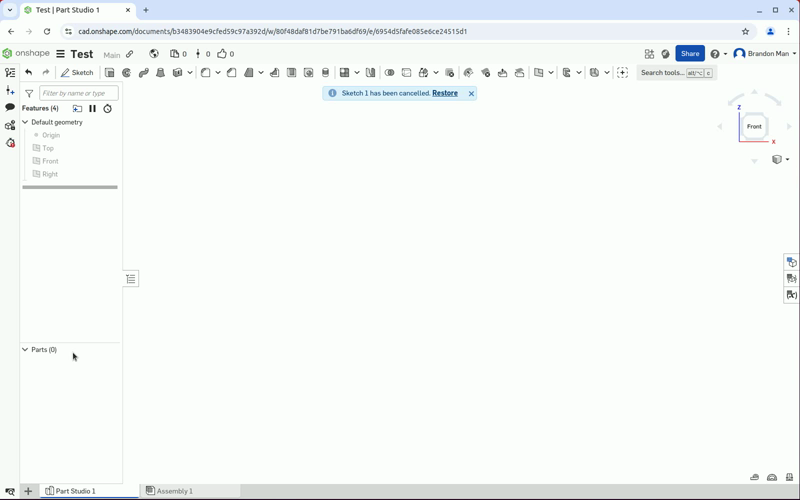
key(shift+y)
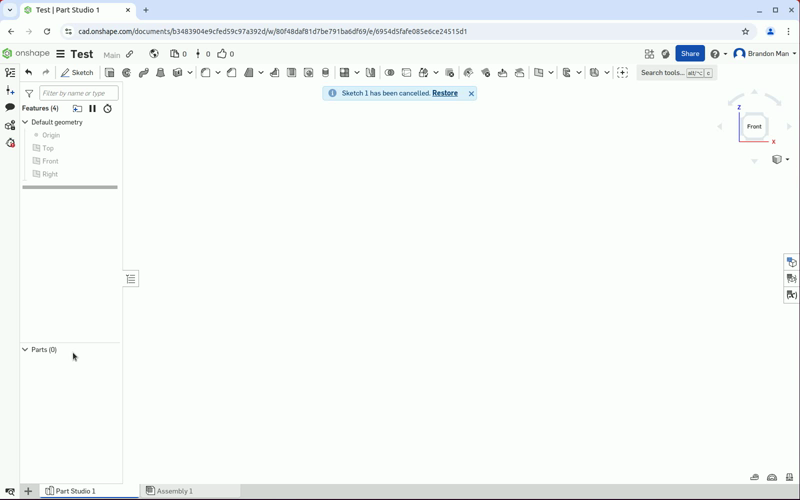
key(shift+s)
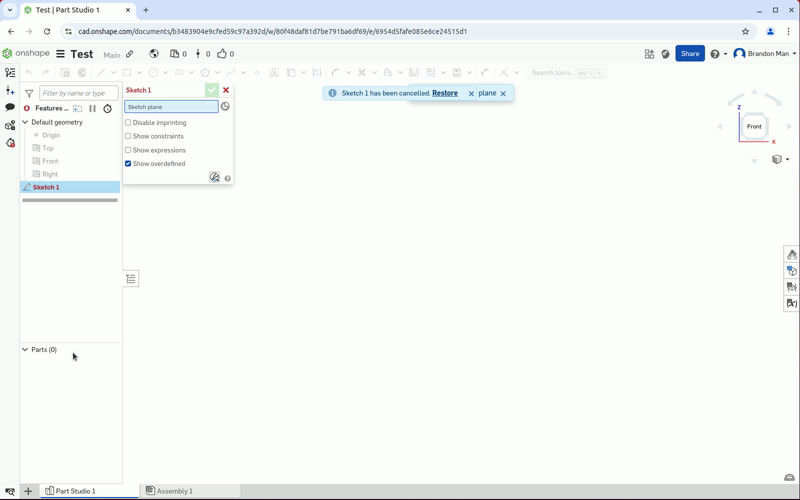
mouse_move(73, 163)
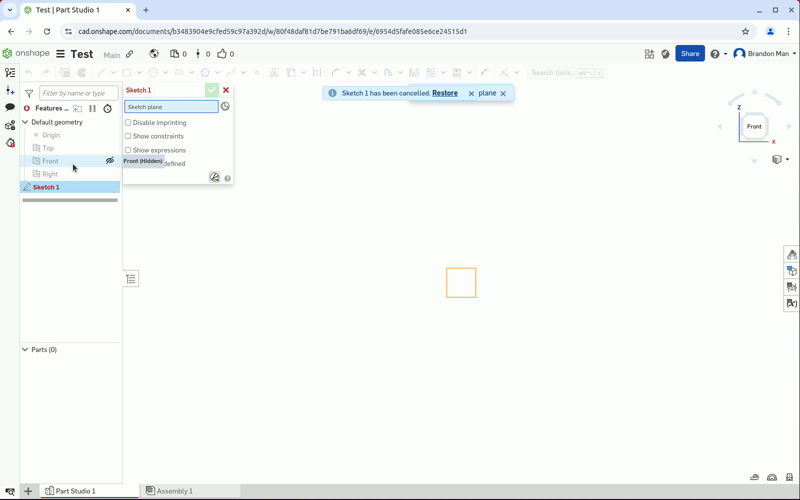
click(73, 163)
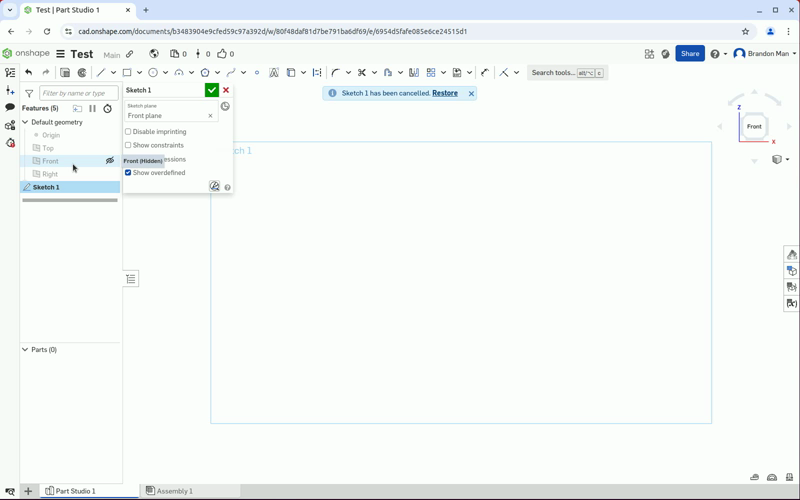
mouse_move(73, 352)
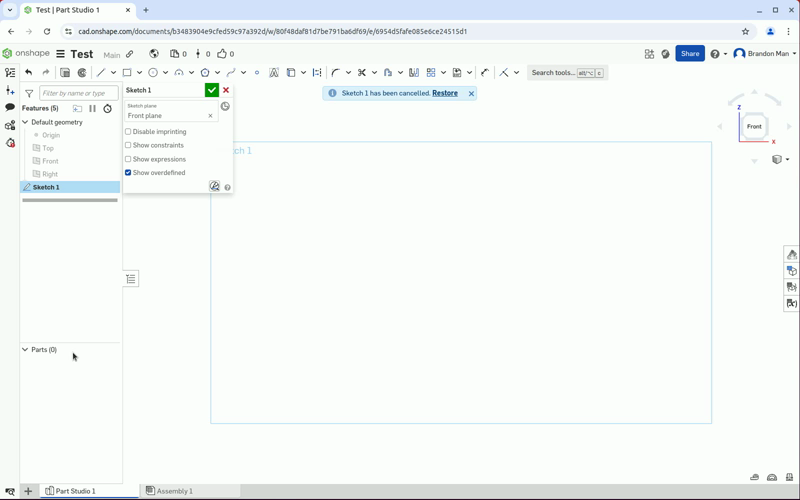
key(y)
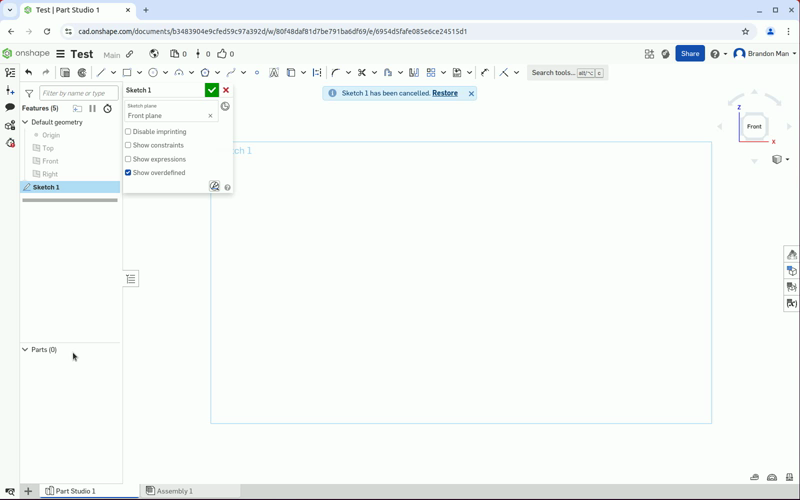
key(c)
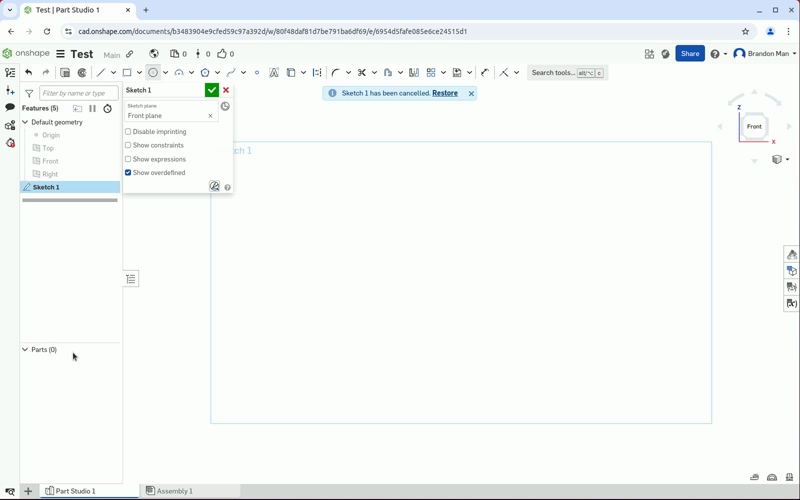
key_down(shift)
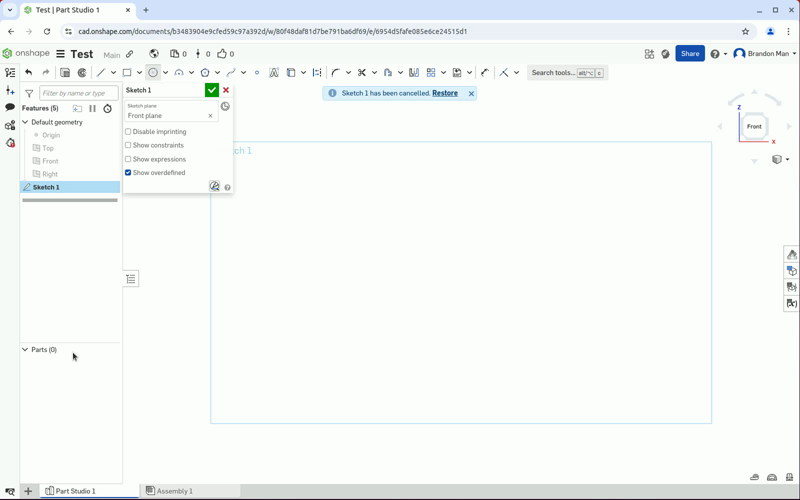
mouse_move(461, 282)
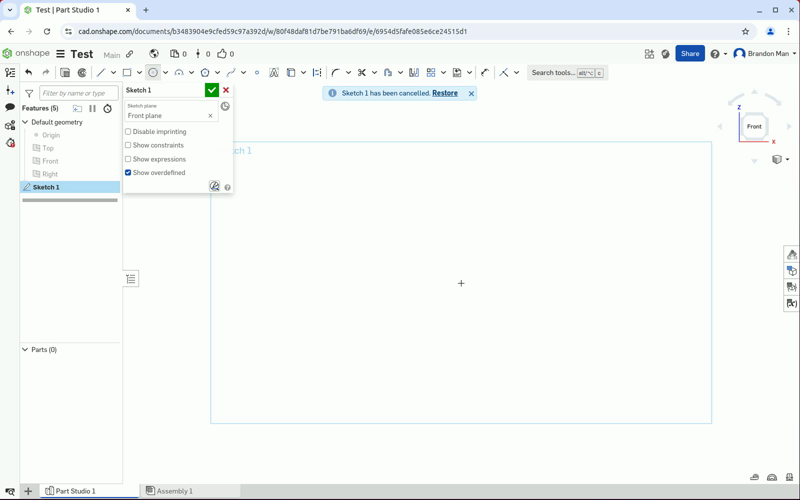
click(461, 282)
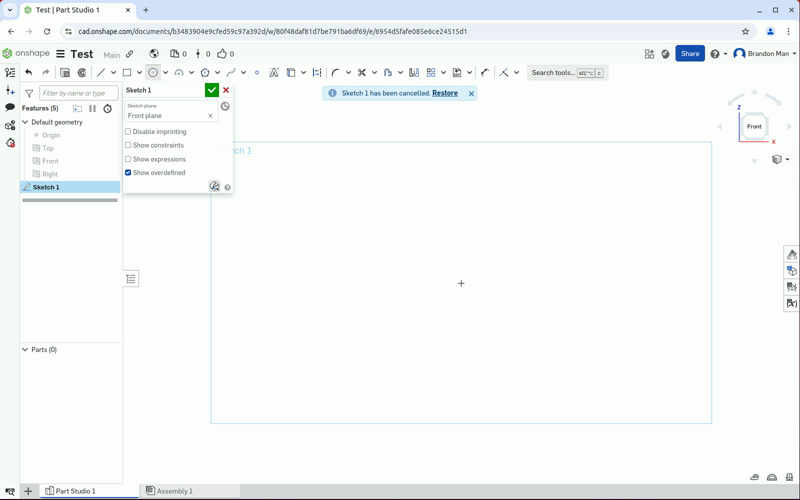
key_up(shift)
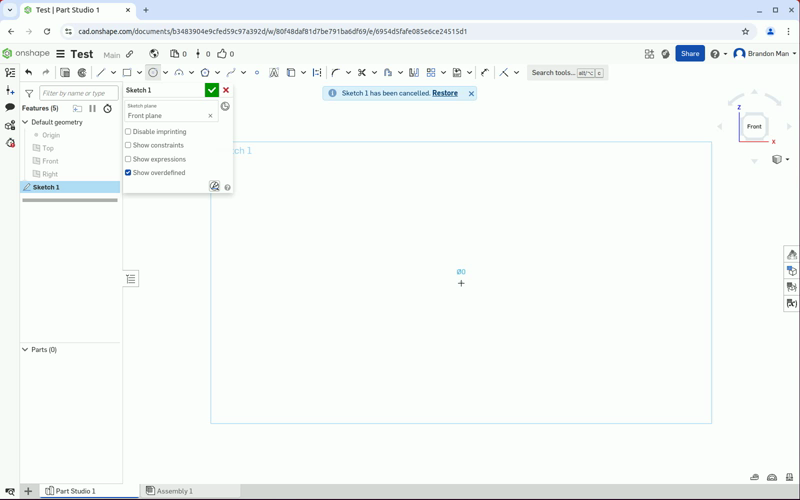
mouse_move(527, 282)
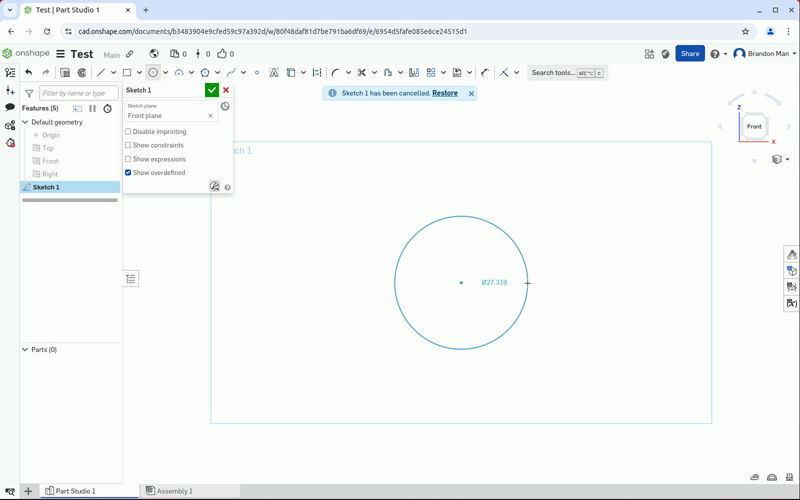
click(527, 282)
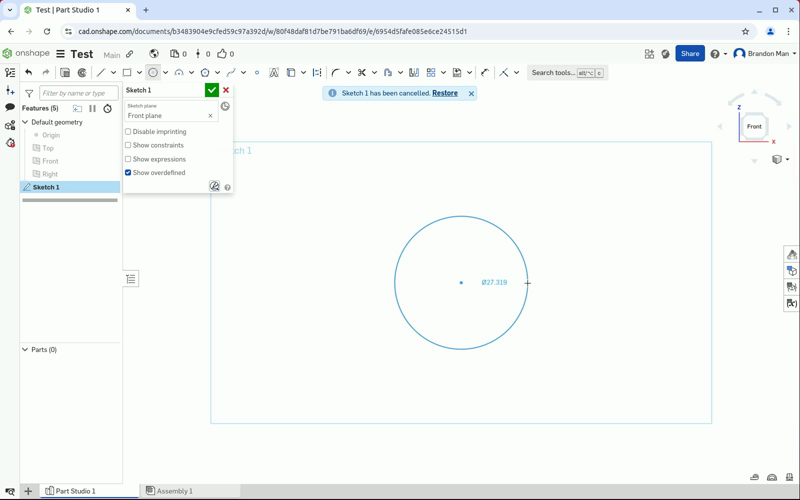
key(esc)
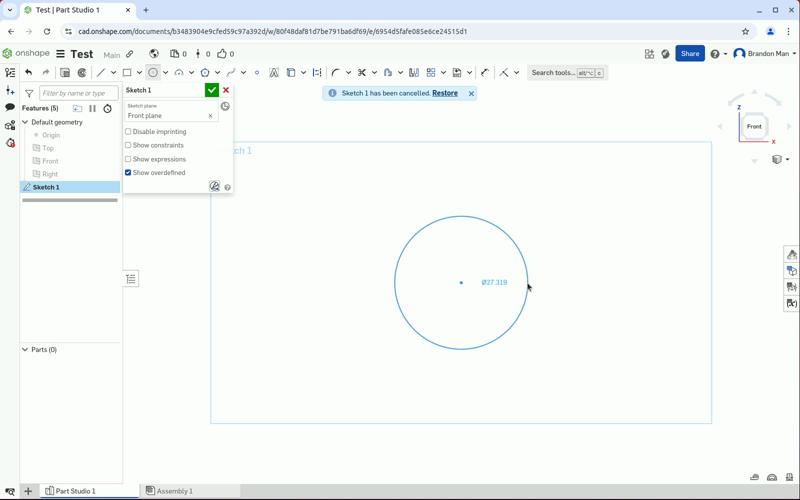
mouse_move(470, 261)
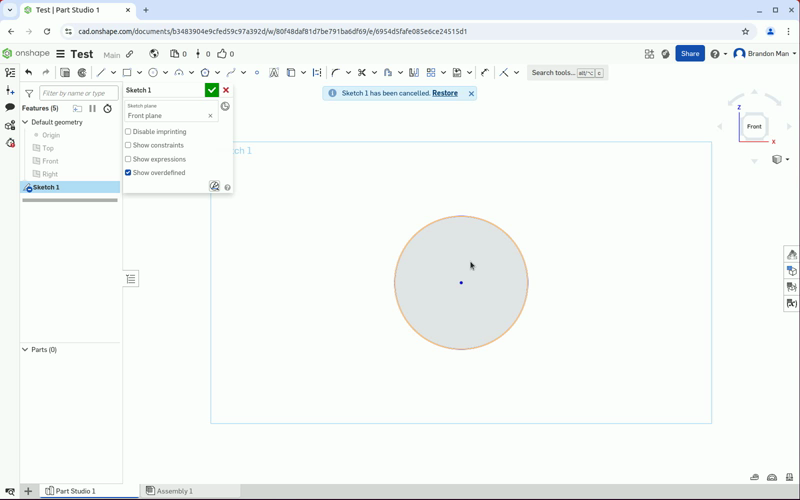
click(470, 261)
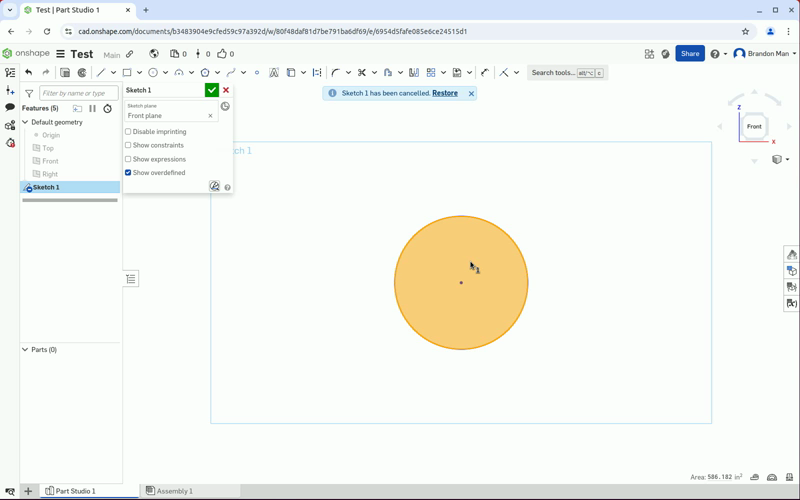
mouse_move(73, 352)
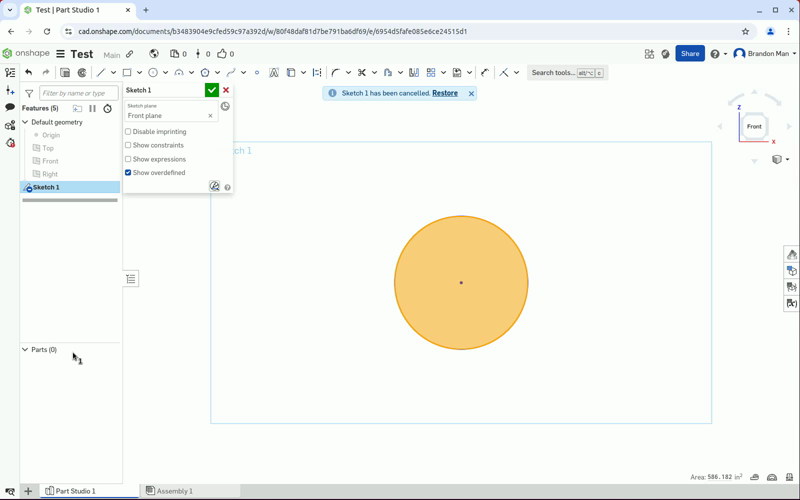
key(shift+y)
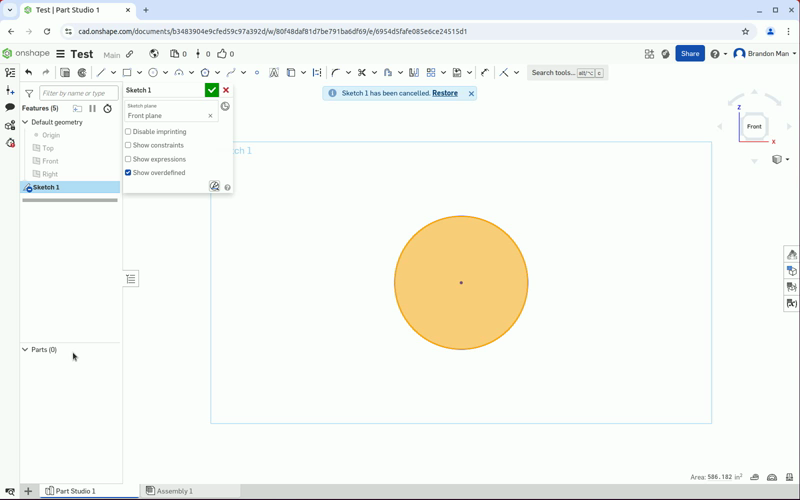
key(shift+e)
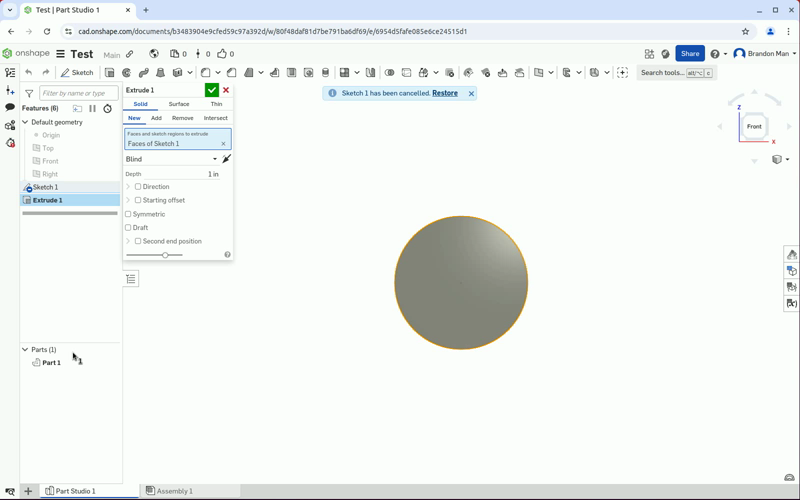
mouse_move(143, 106)
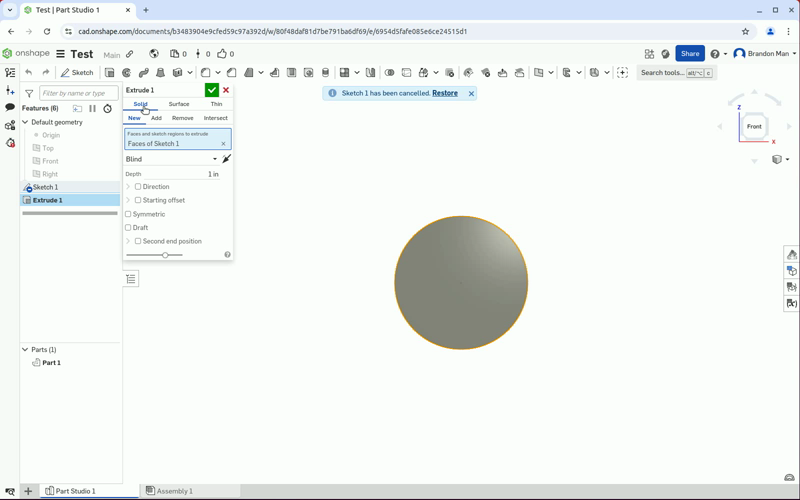
click(143, 106)
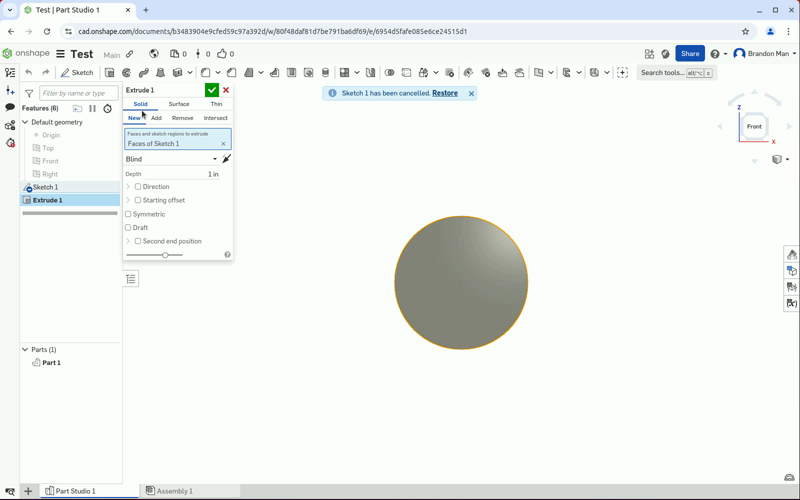
mouse_move(137, 120)
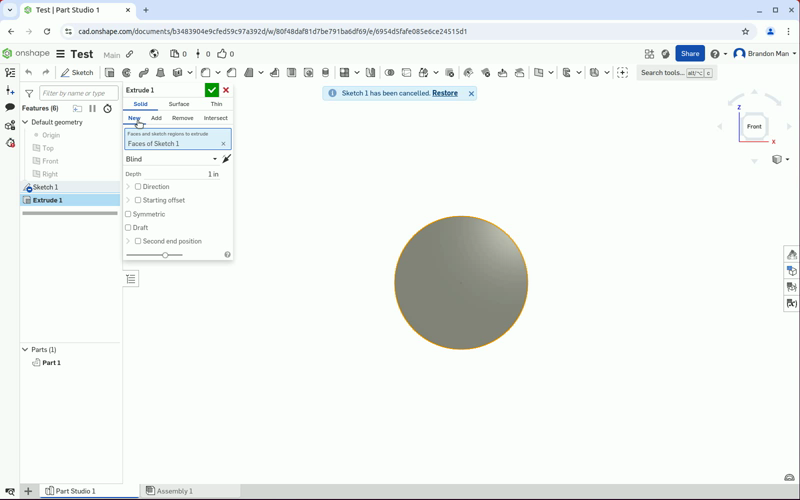
click(137, 120)
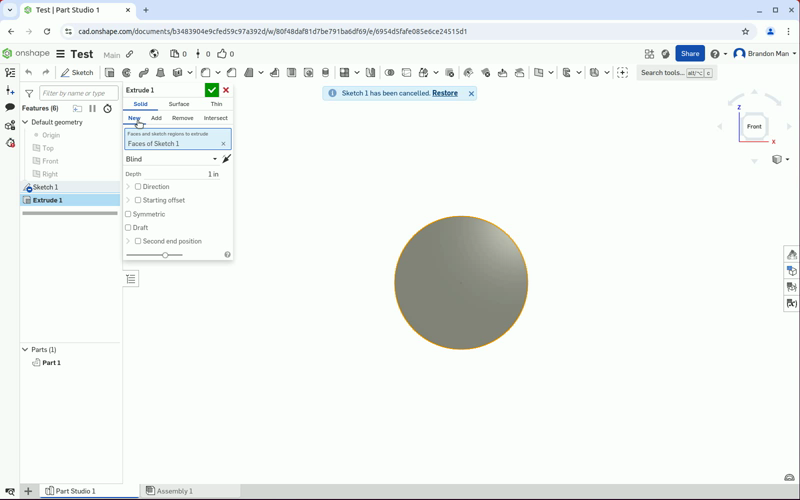
key(tab, 4)
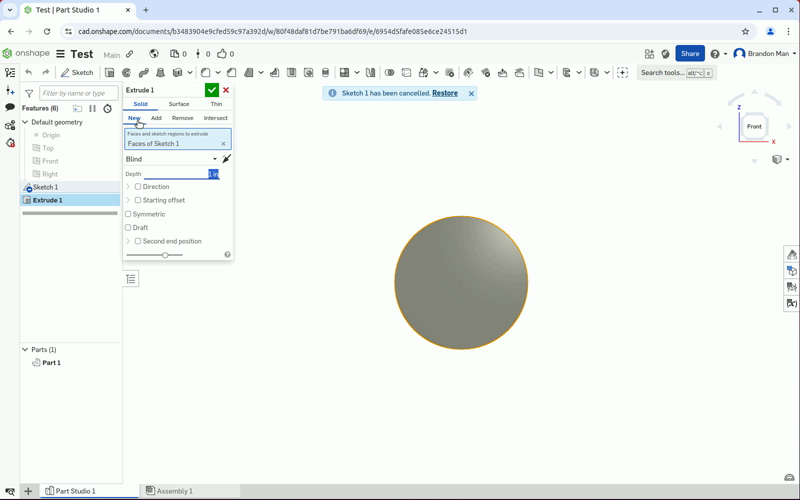
text(46.216)
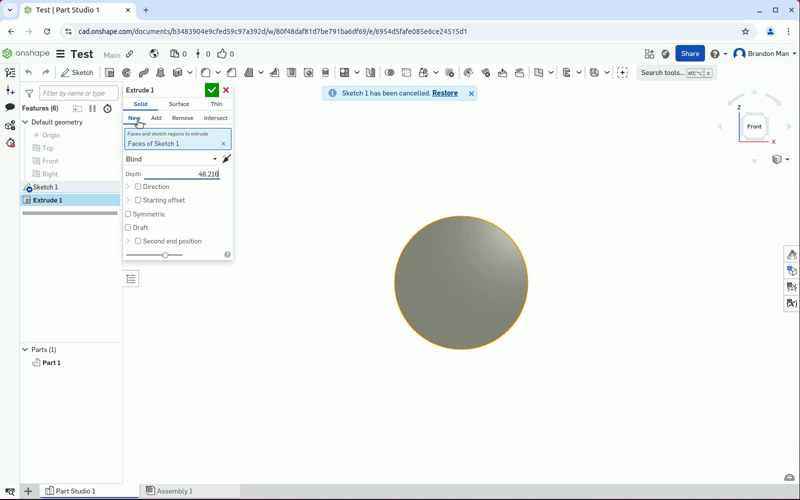
key(tab, 3)
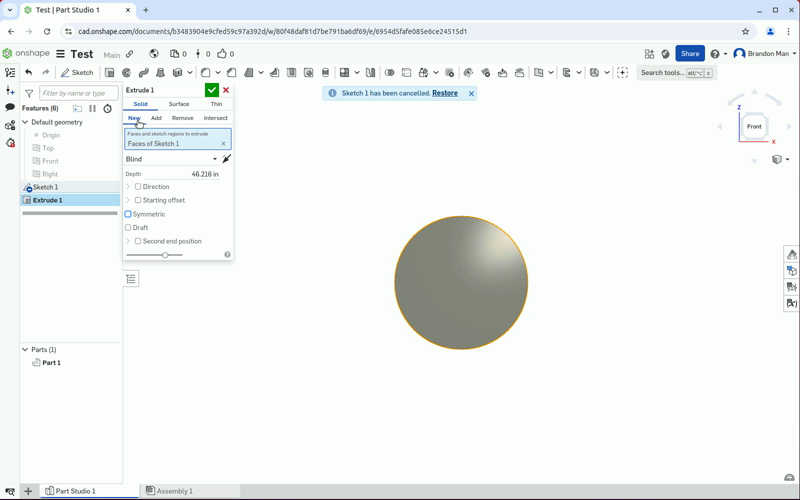
key(space)
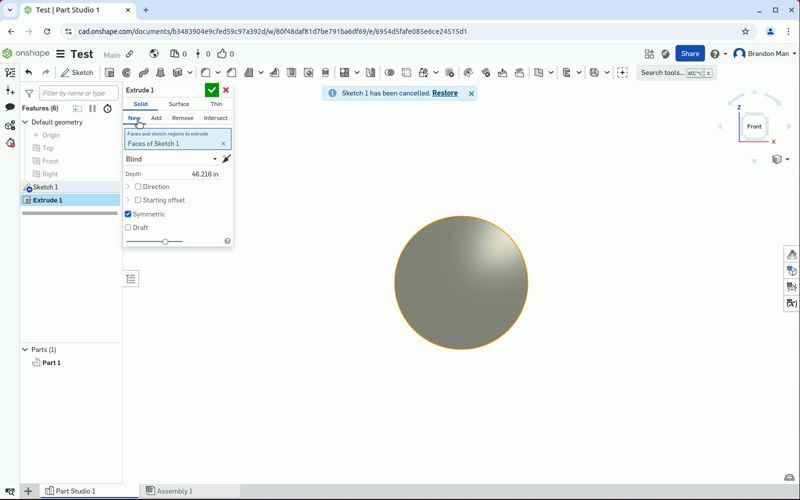
key(enter)
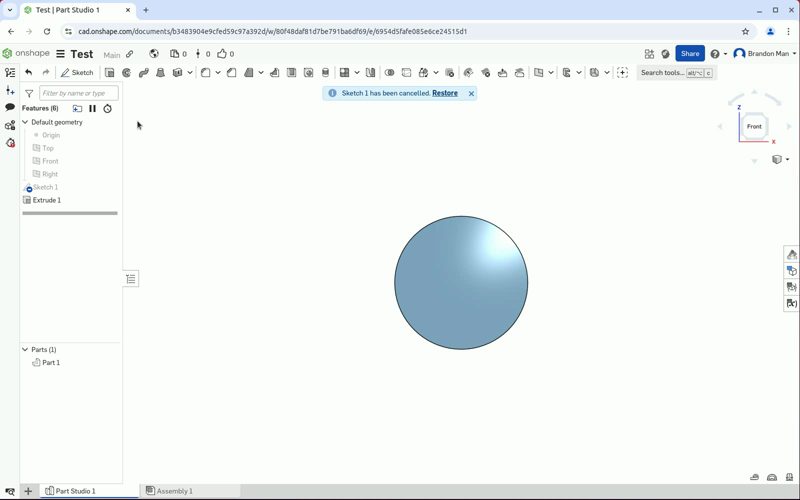
key(shift+h)
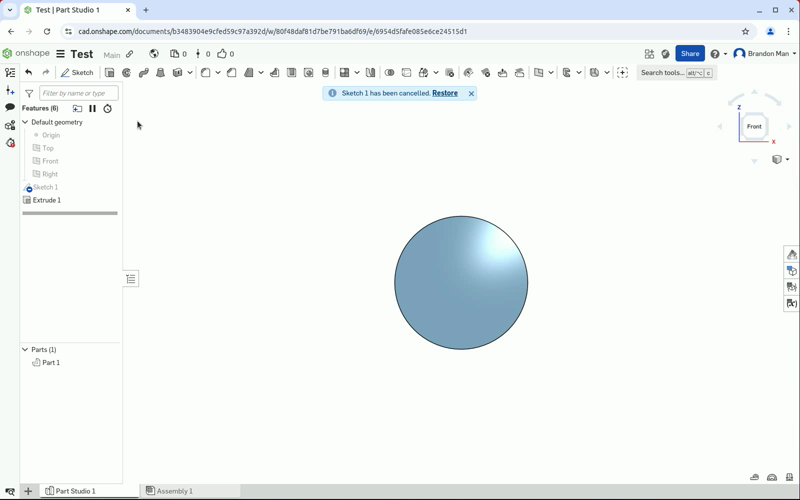
key(shift+h)
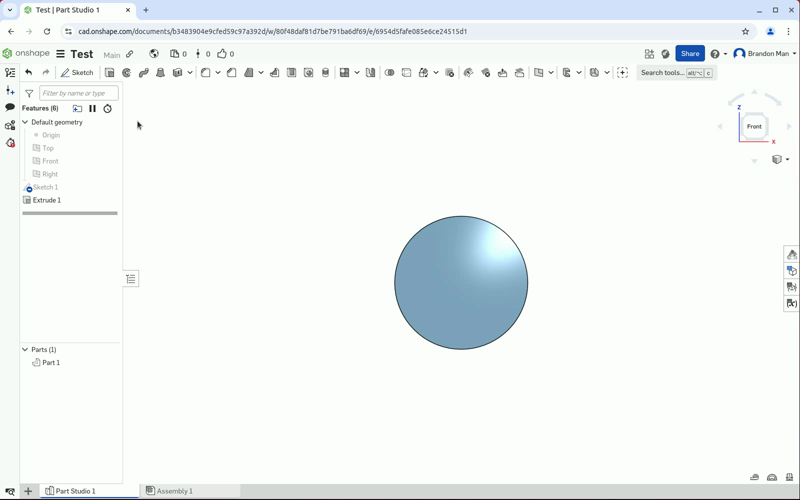
mouse_move(73, 189)
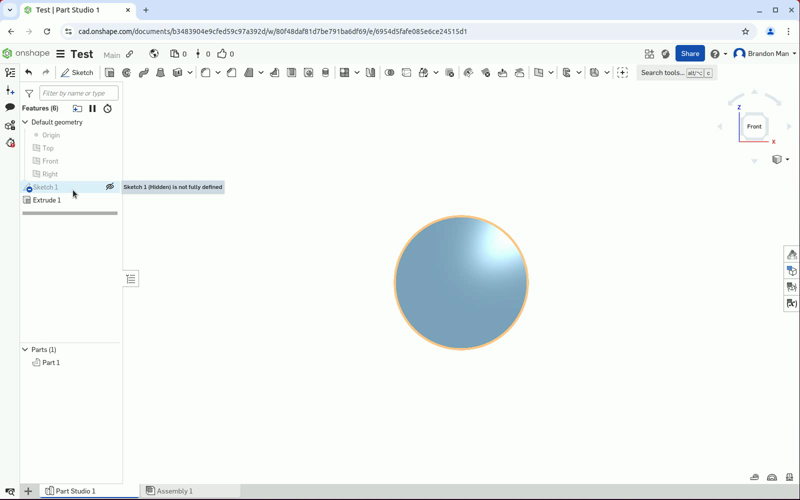
click(73, 189)
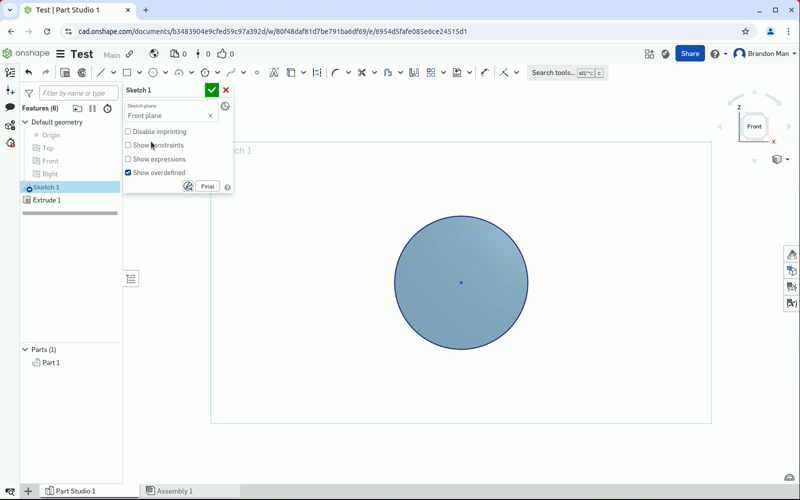
mouse_move(229, 92)
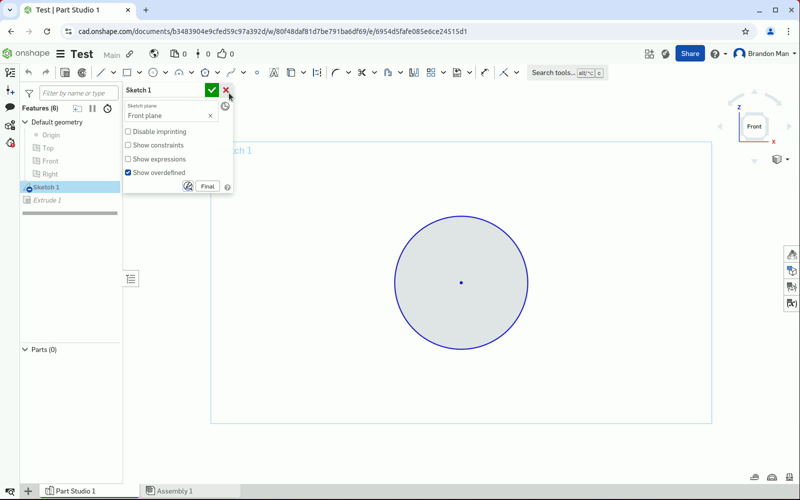
click(229, 92)
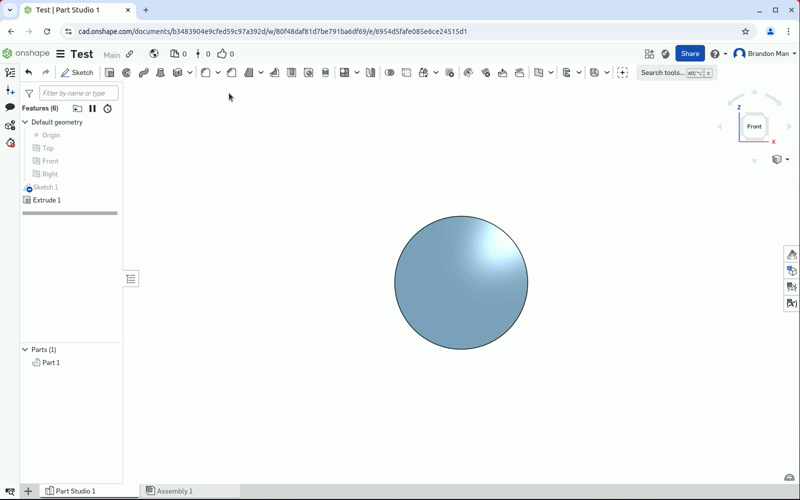
mouse_move(541, 75)
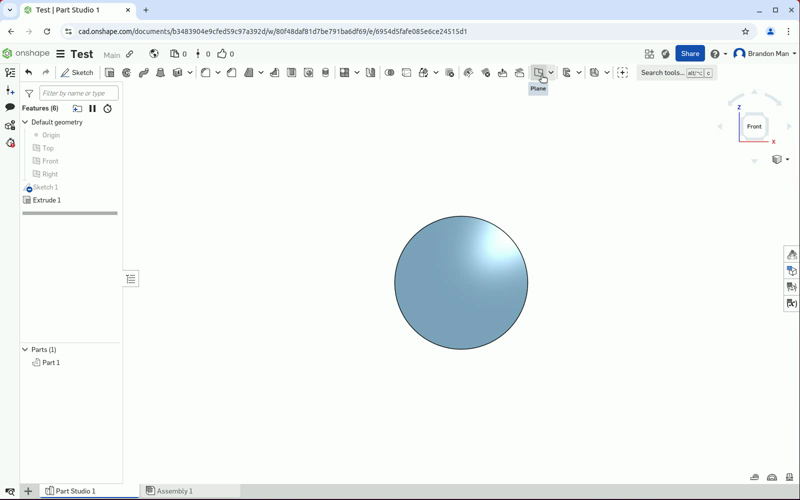
click(541, 75)
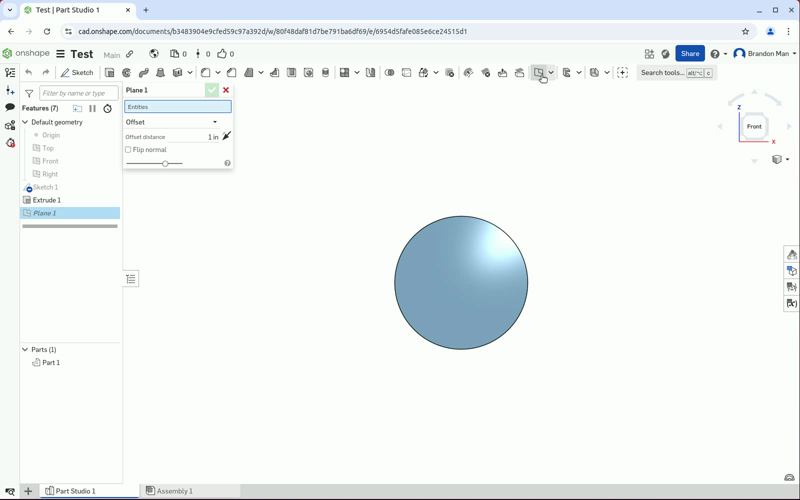
mouse_move(73, 163)
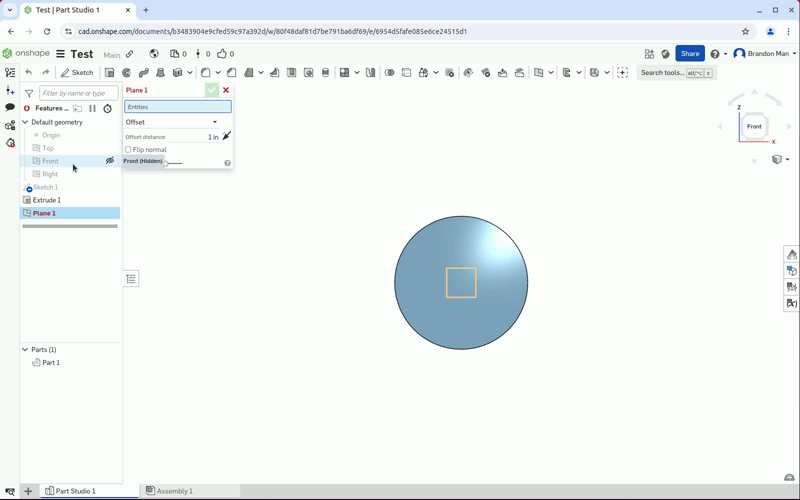
click(73, 163)
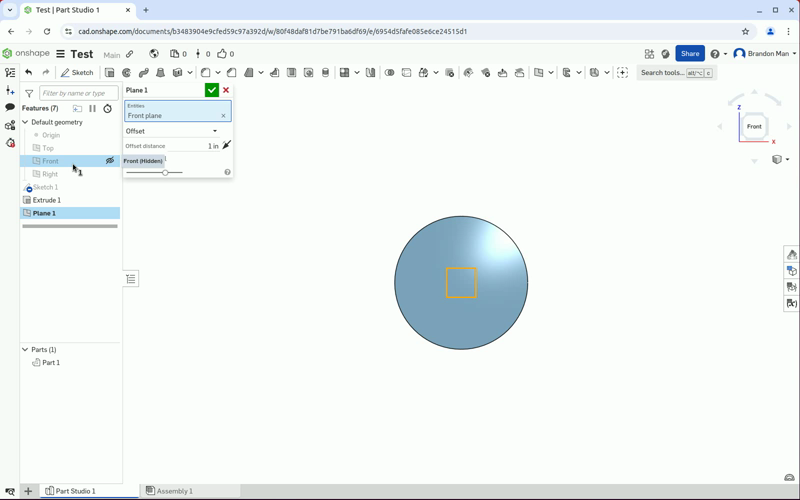
key(tab, 2)
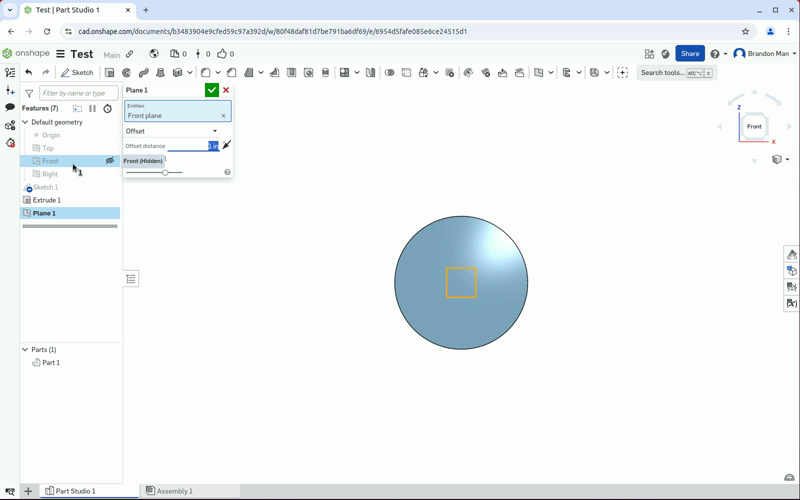
text(23.108)
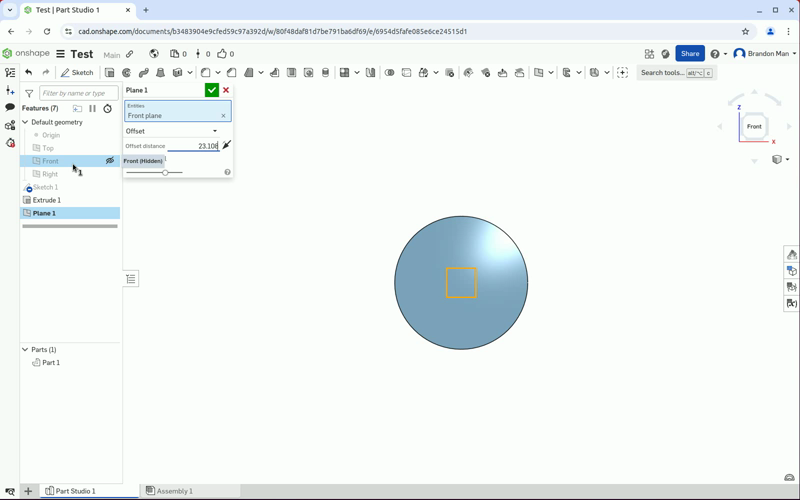
key(enter, 2)
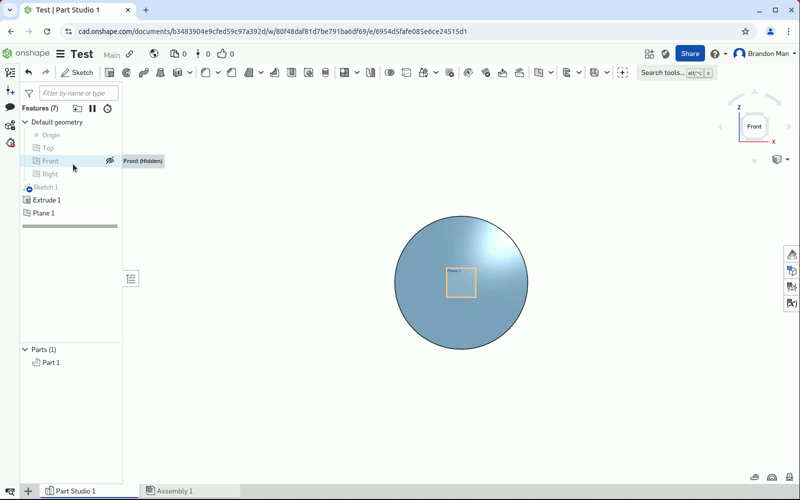
key(shift+s)
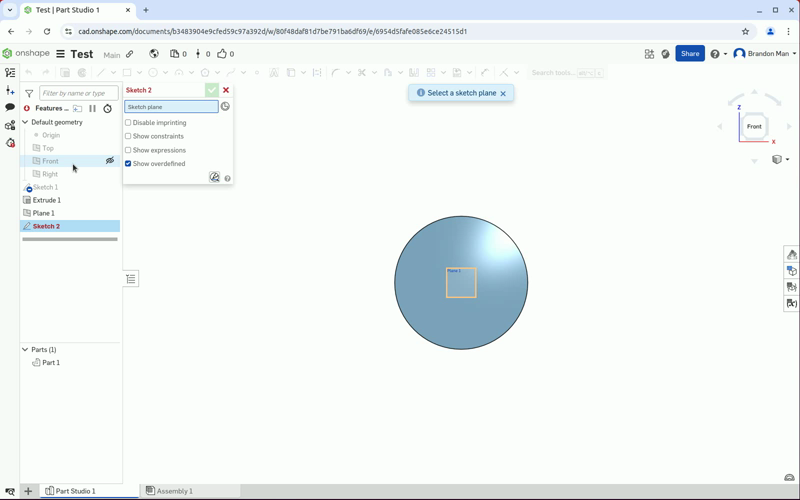
mouse_move(73, 215)
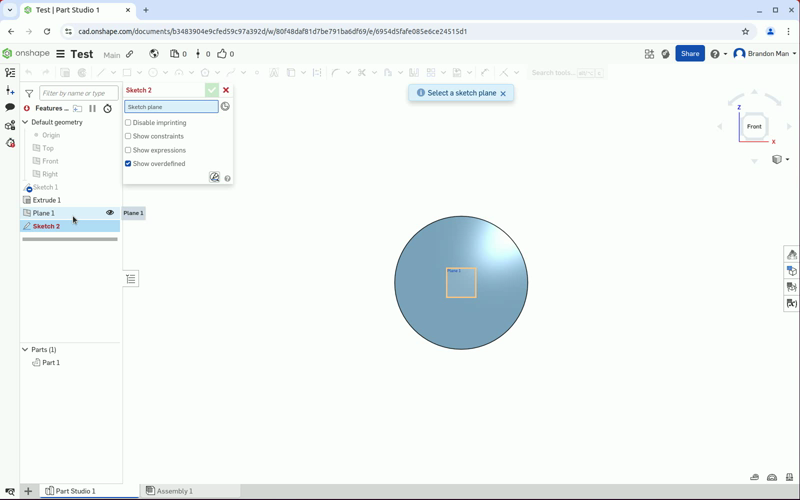
click(73, 215)
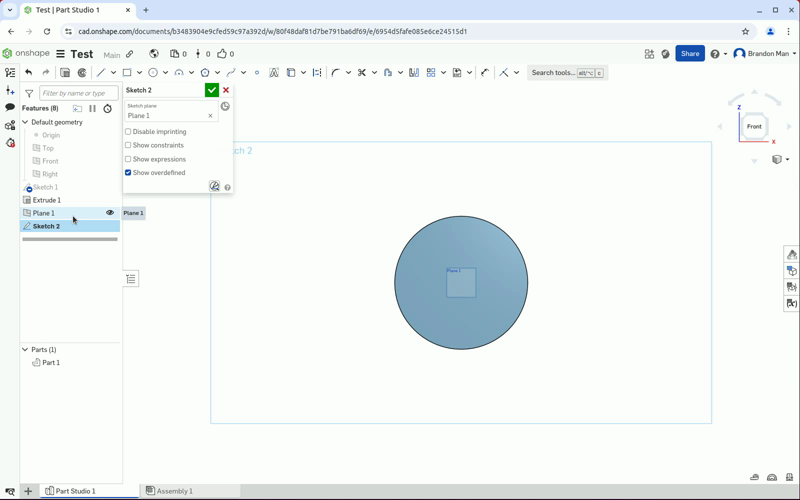
mouse_move(73, 352)
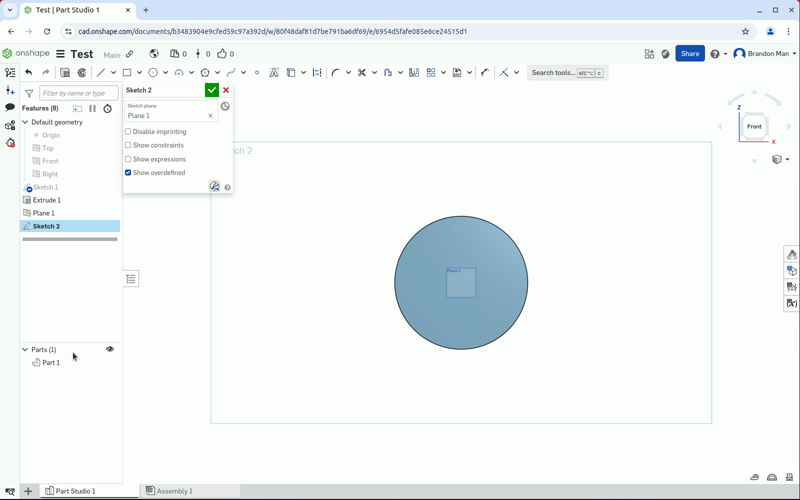
key(y)
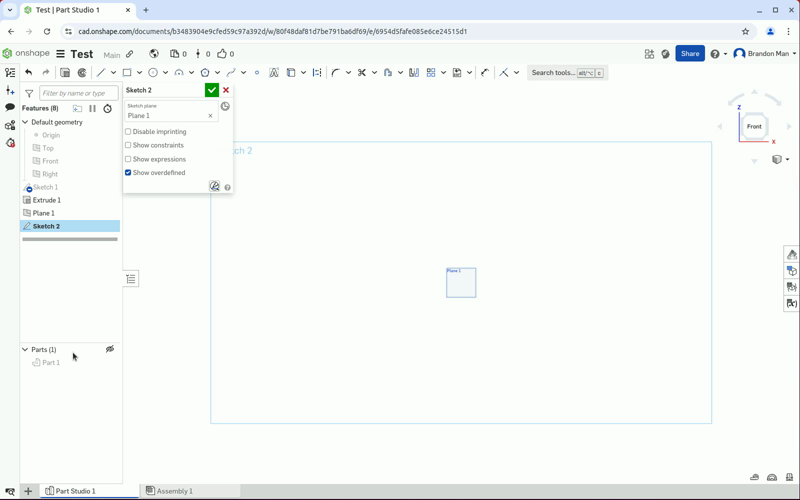
key(c)
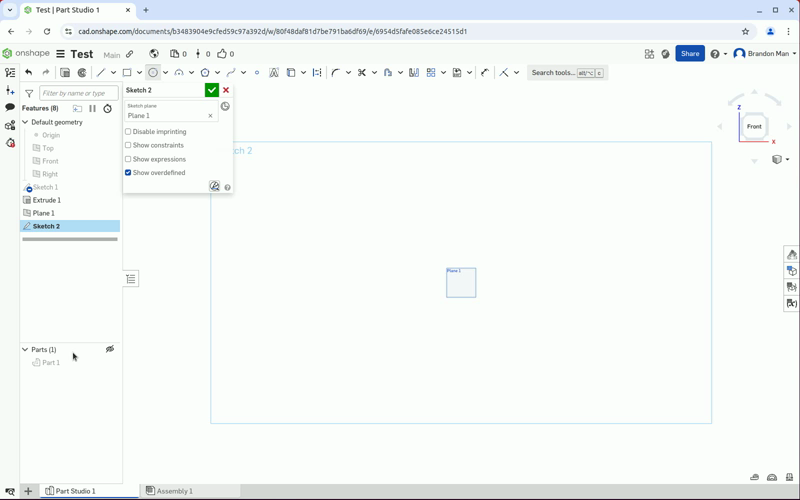
key_down(shift)
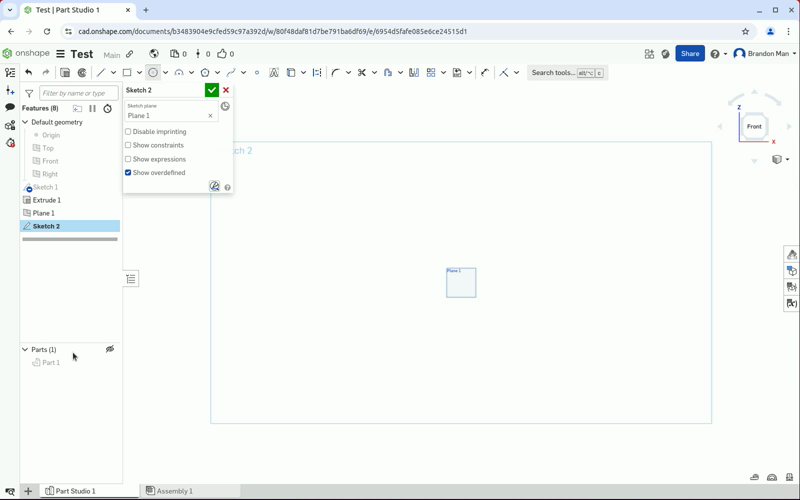
mouse_move(461, 282)
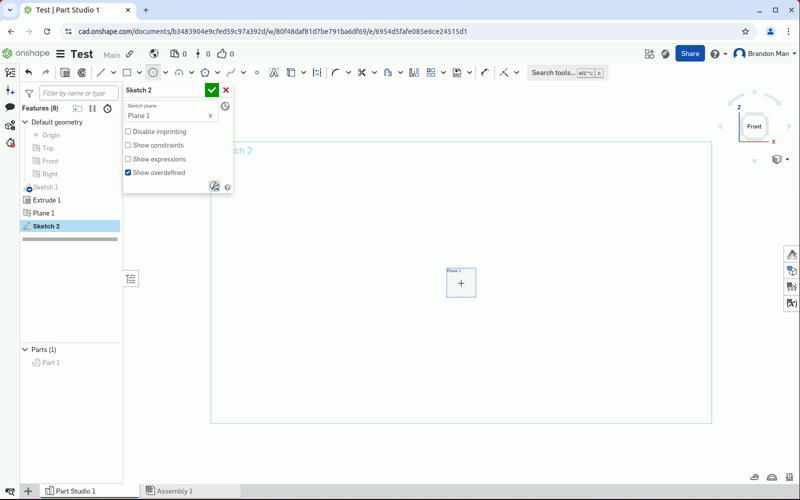
click(461, 282)
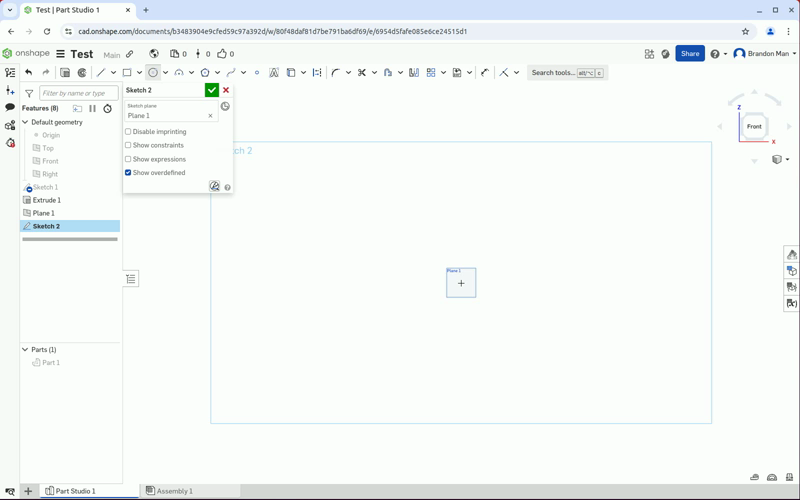
key_up(shift)
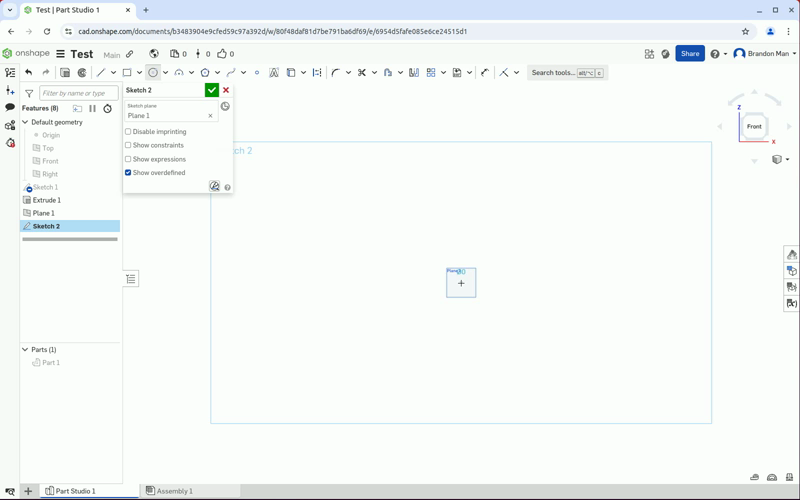
mouse_move(499, 282)
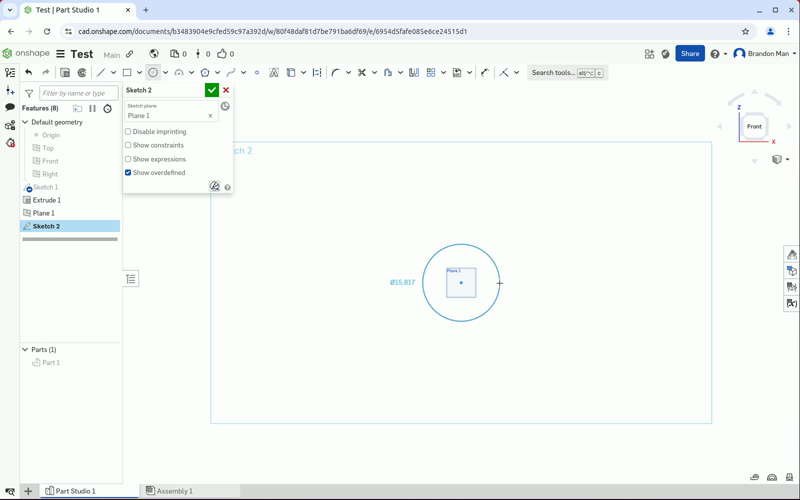
click(499, 282)
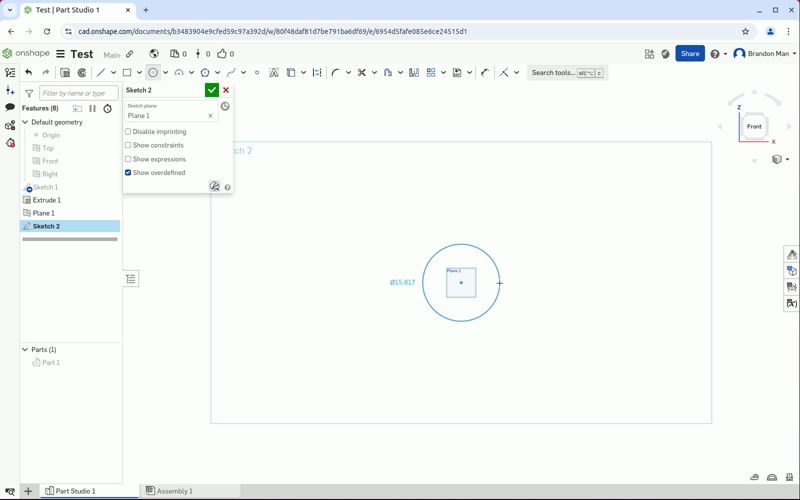
key(esc)
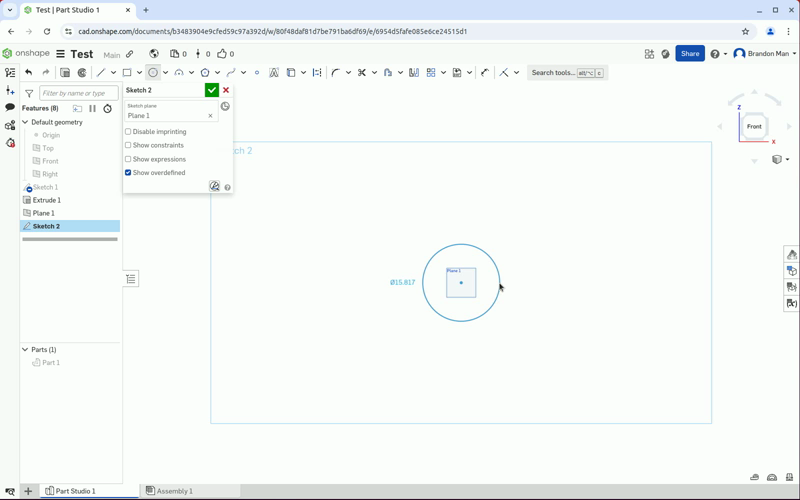
mouse_move(470, 256)
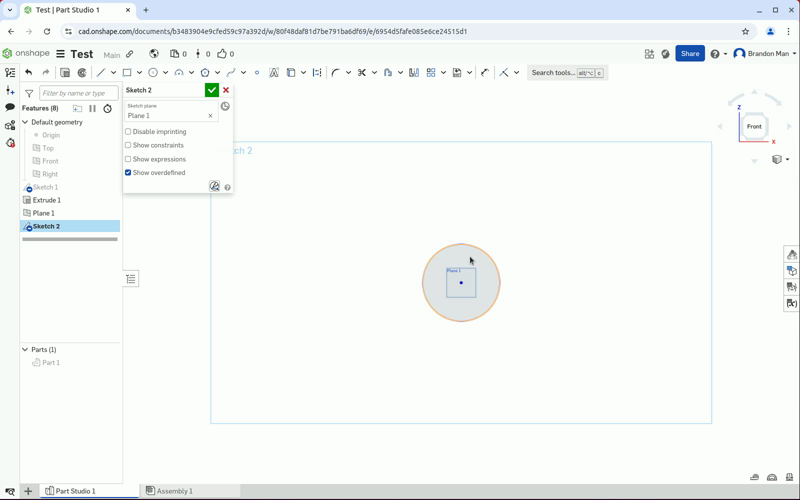
click(470, 256)
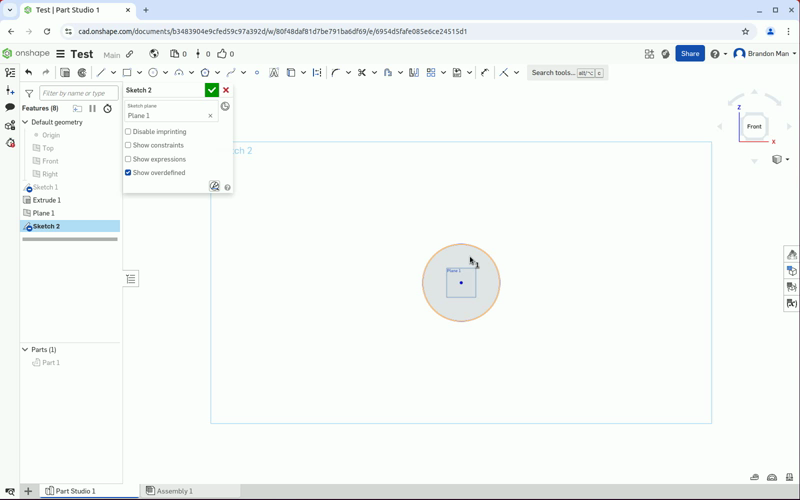
mouse_move(73, 352)
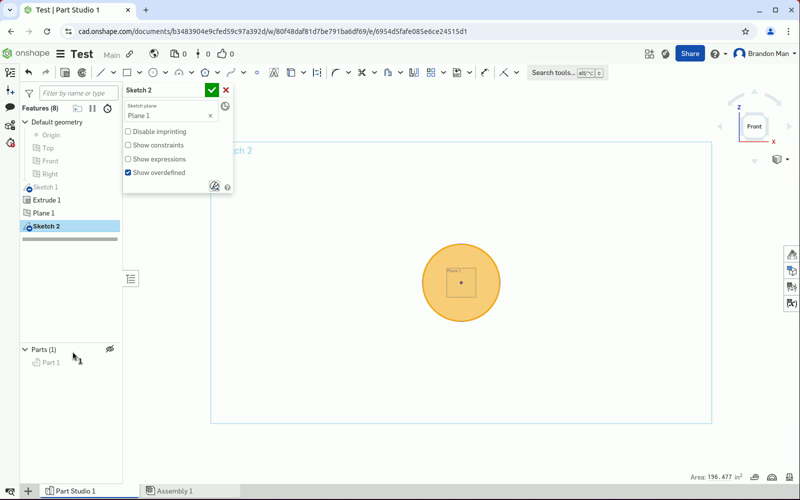
key(shift+y)
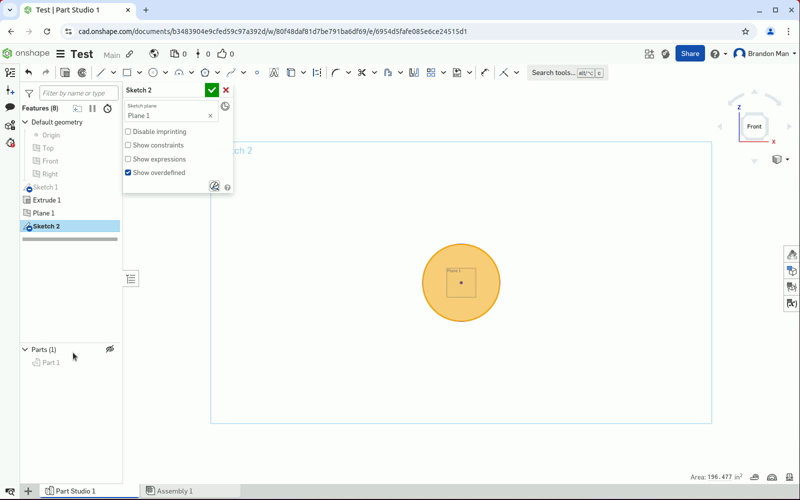
key(shift+e)
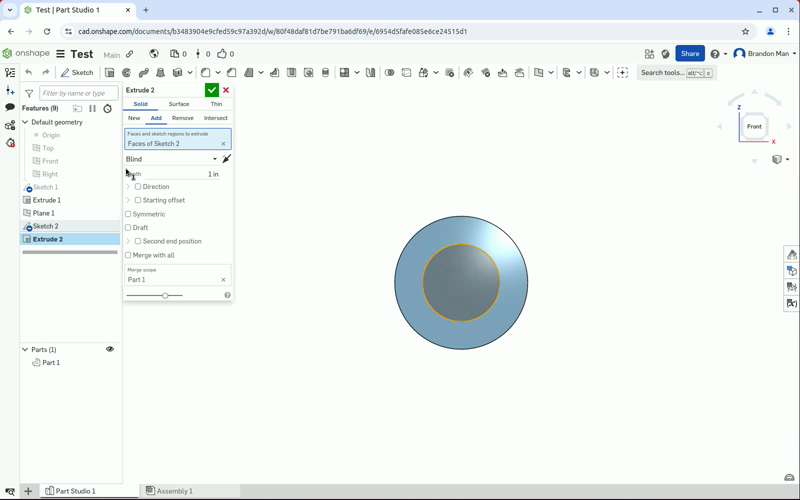
mouse_move(143, 106)
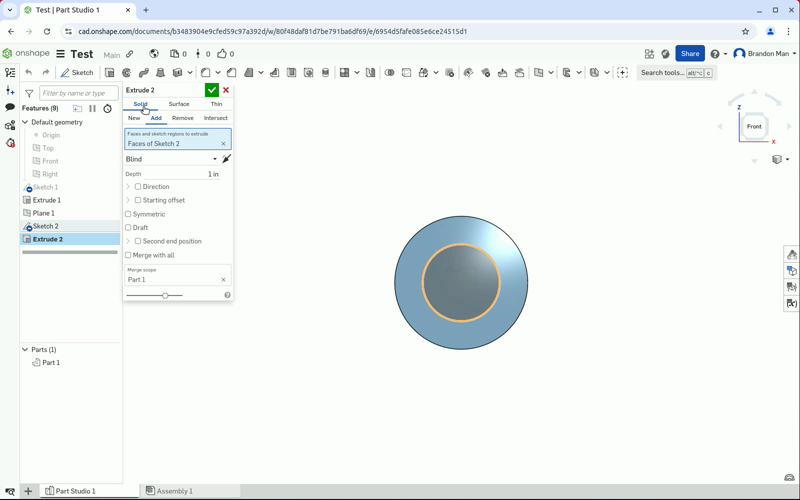
click(143, 106)
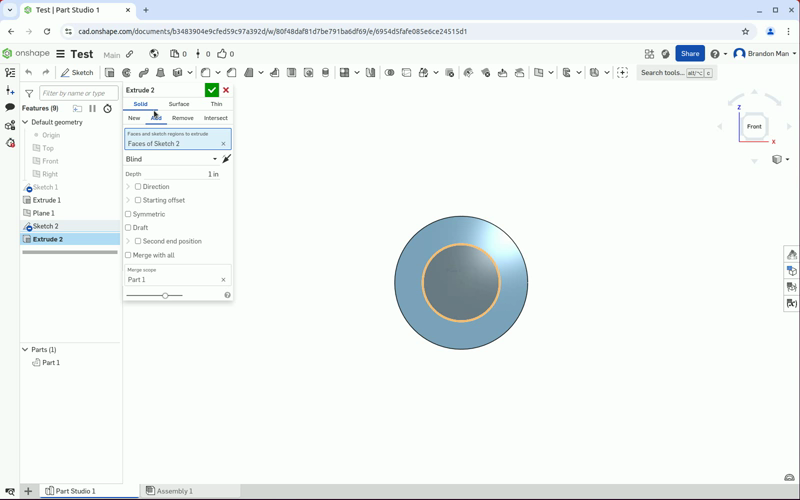
mouse_move(186, 120)
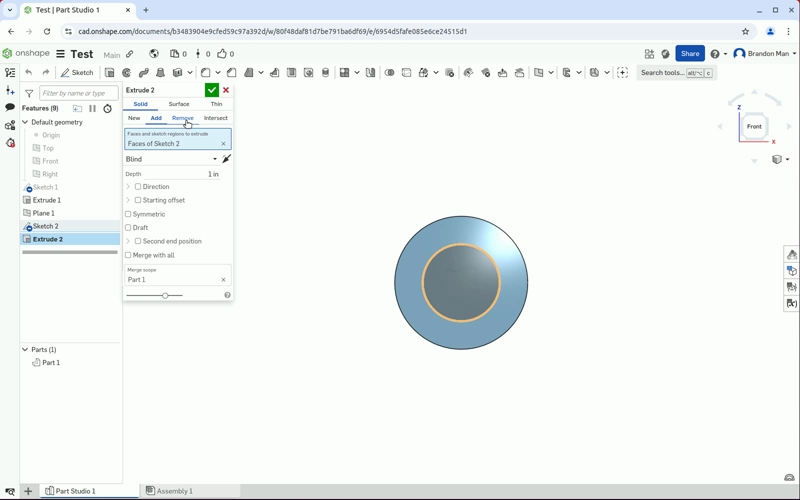
click(186, 120)
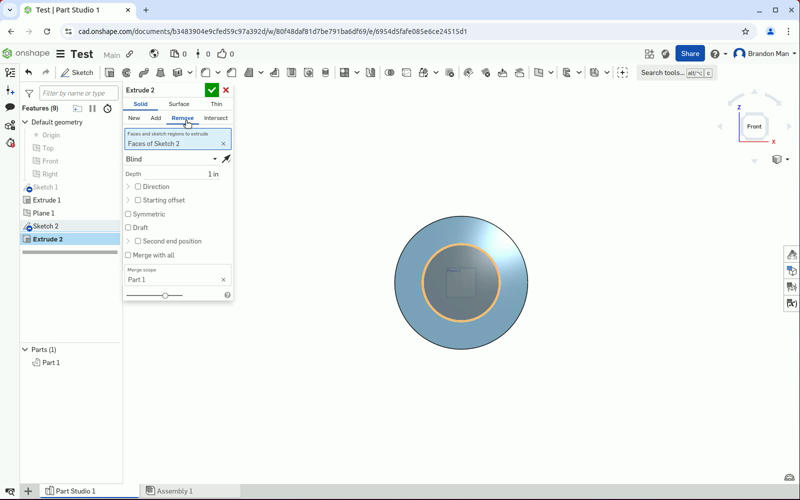
key(tab, 4)
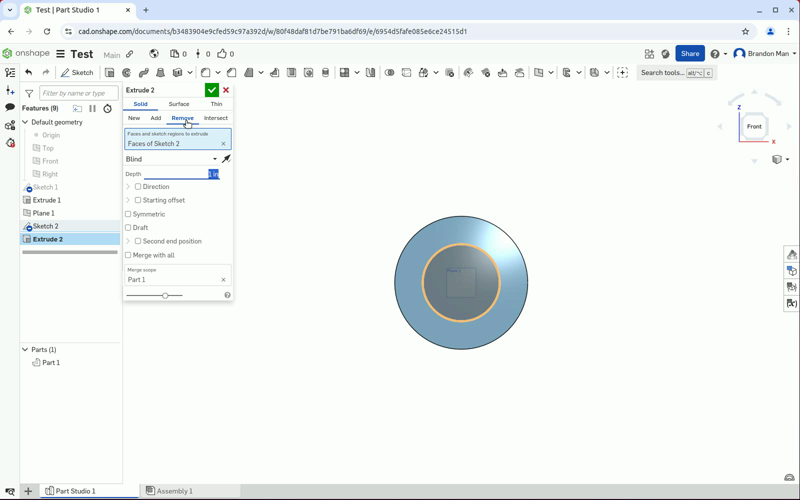
text(30.811)
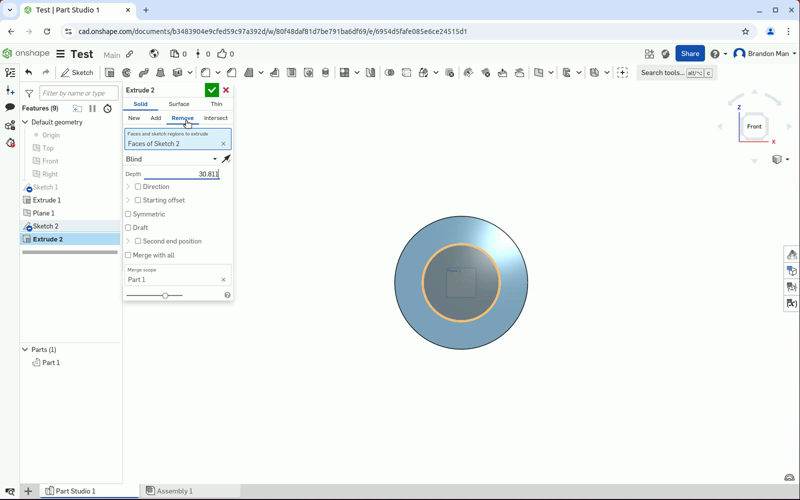
key(tab, 6)
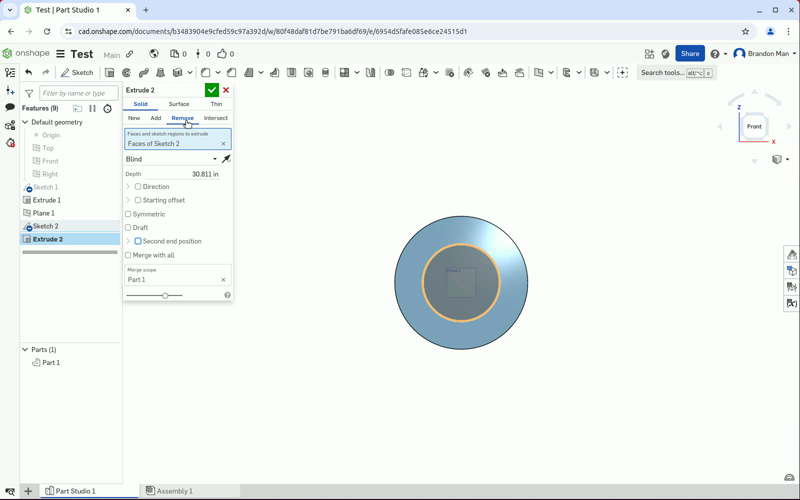
key(space)
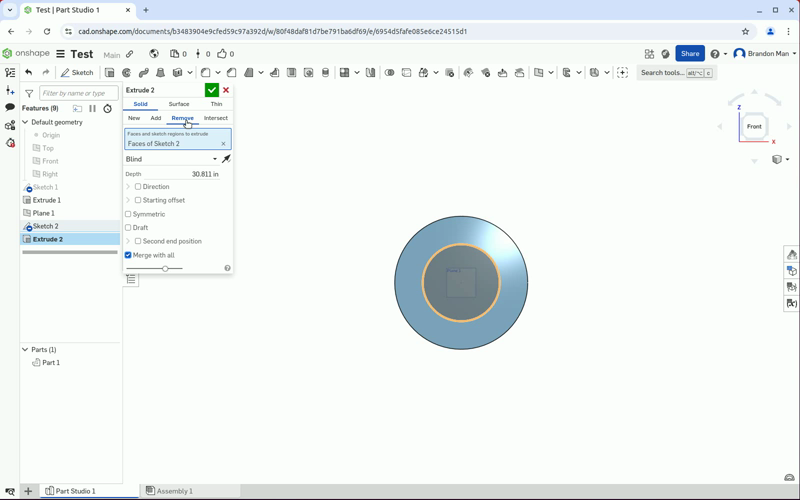
key(enter)
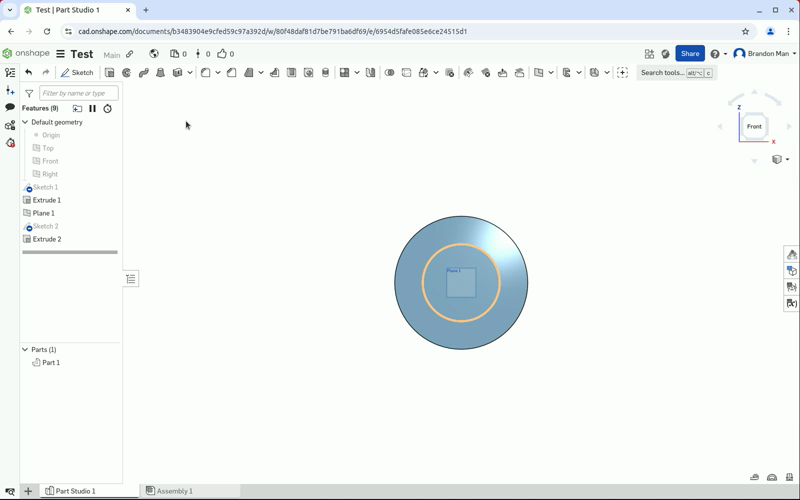
key(shift+h)
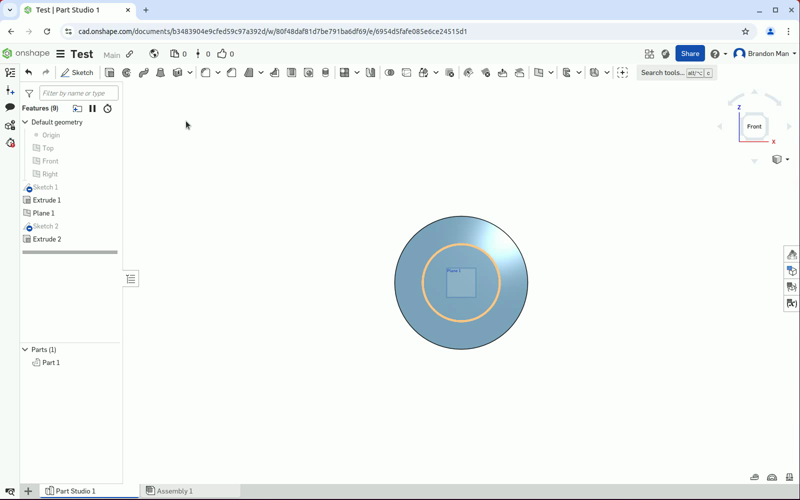
key(shift+h)
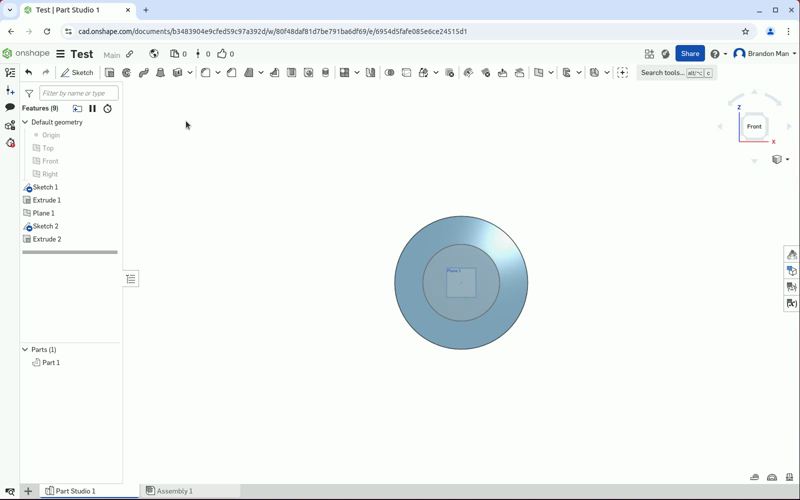
key(shift+7)
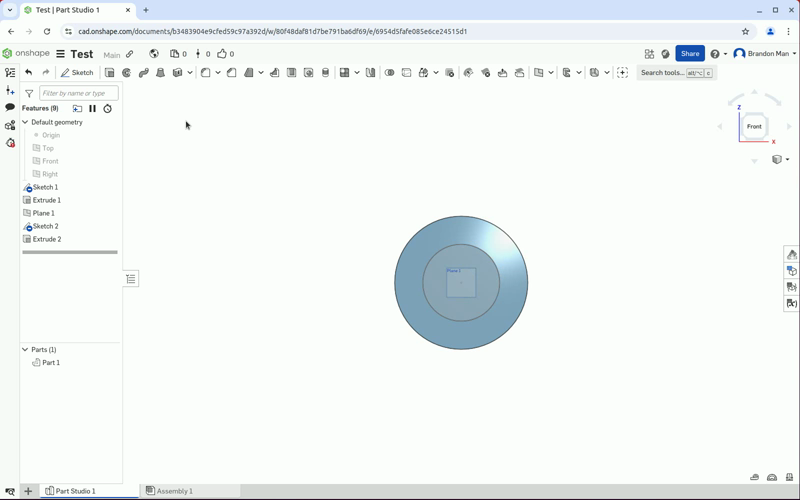
key(left, 2)
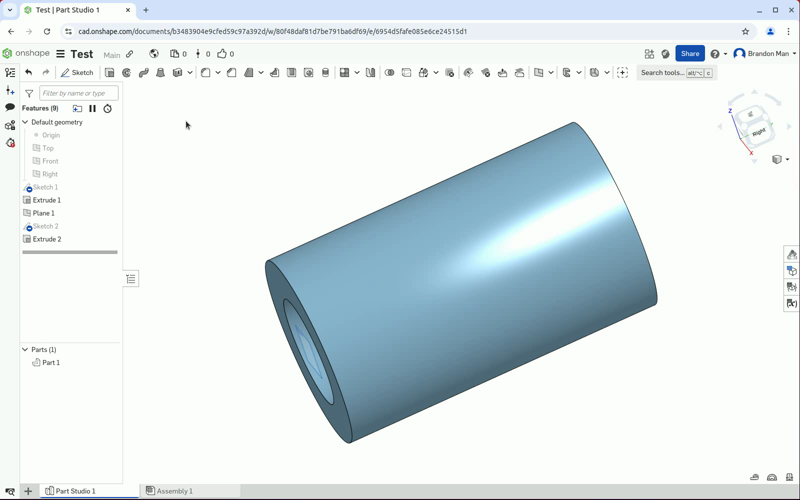
key(down, 2)
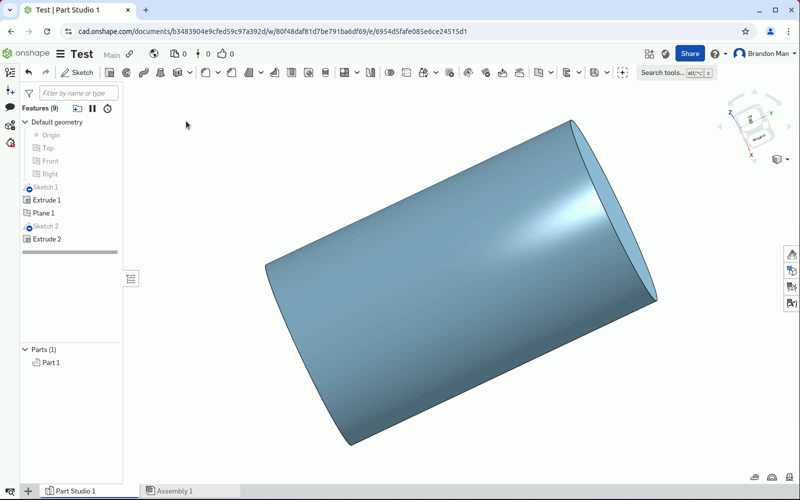
key(up, 2)
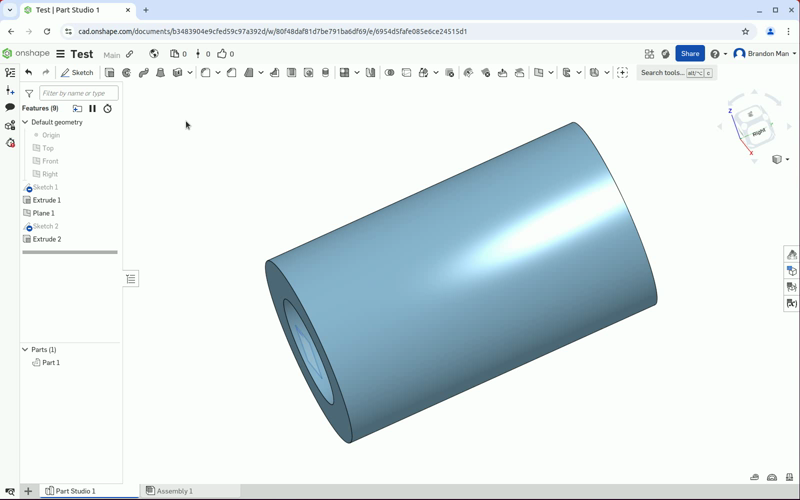
key(right, 2)
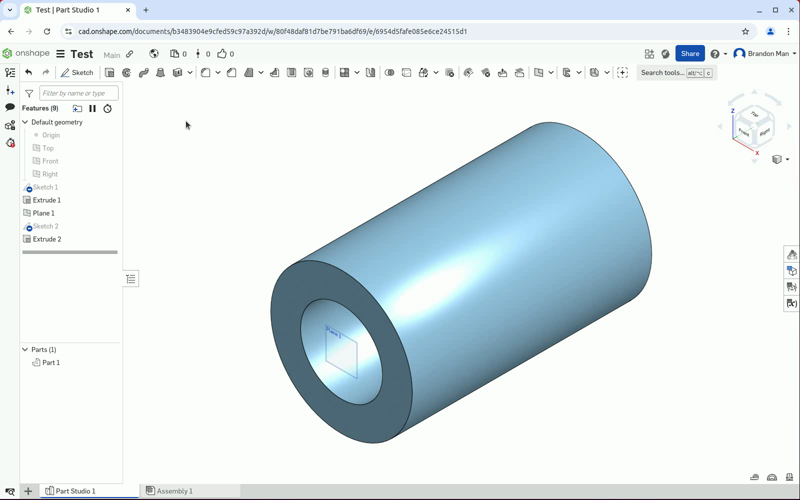
mouse_move(73, 189)
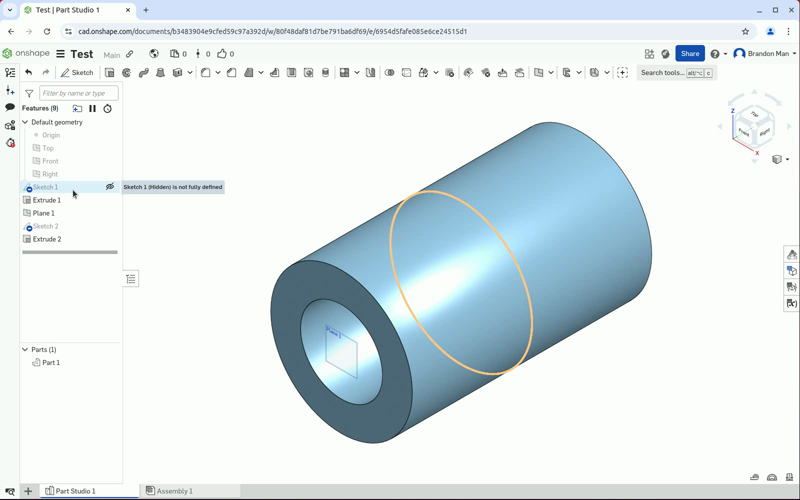
click(73, 189)